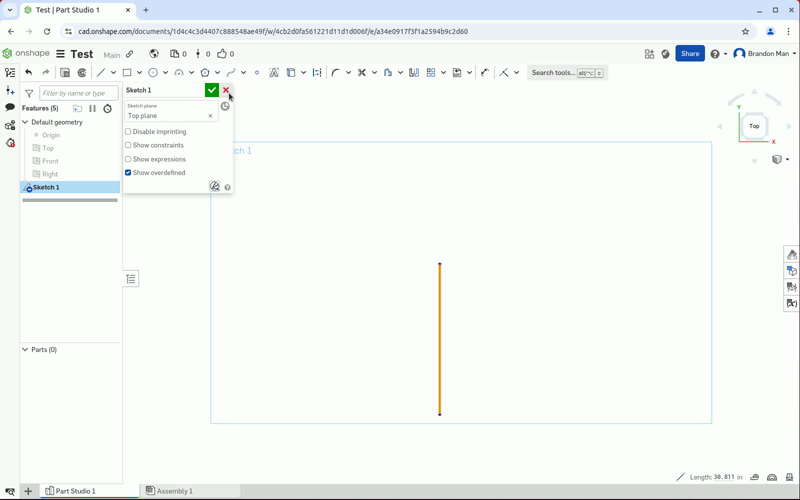
key(shift+h)
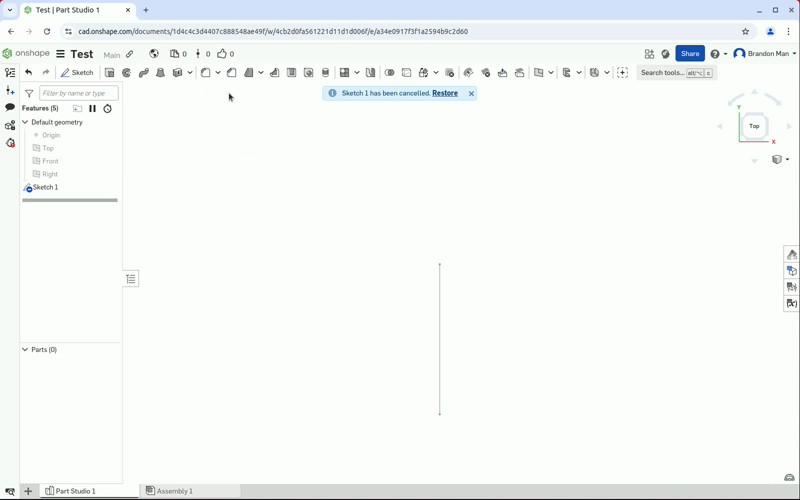
key(shift+s)
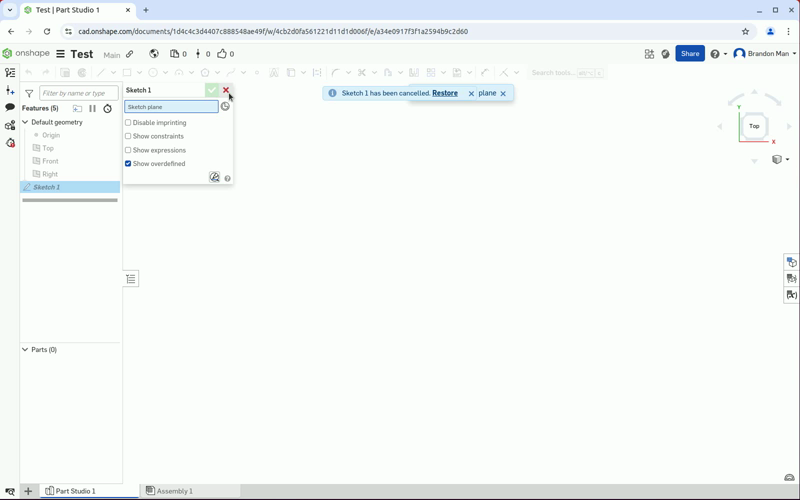
mouse_move(73, 150)
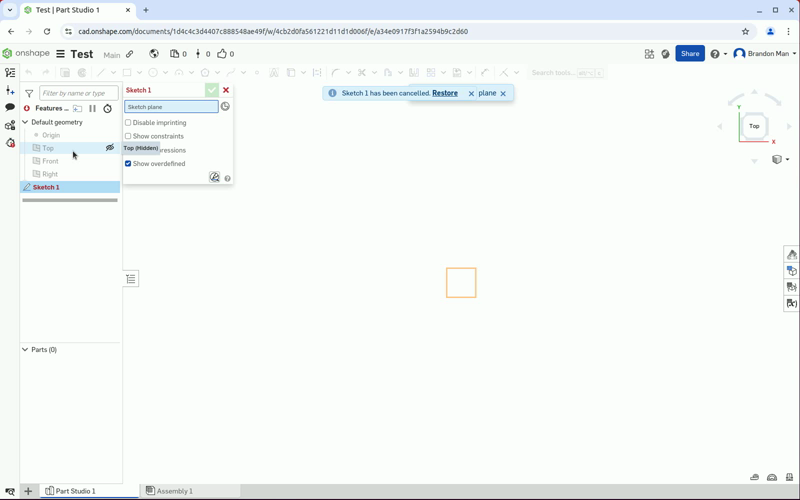
click(73, 150)
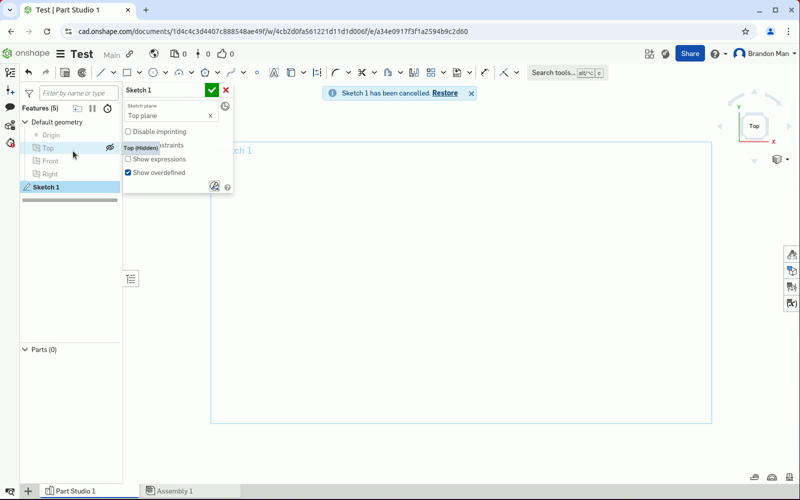
mouse_move(73, 352)
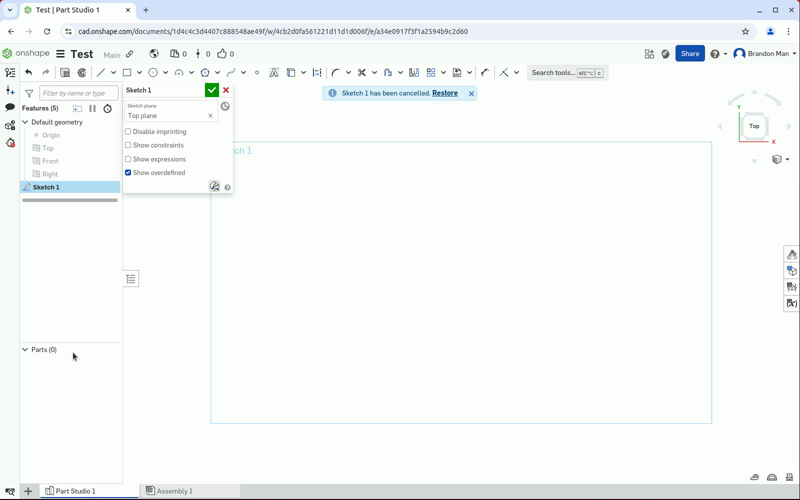
key(y)
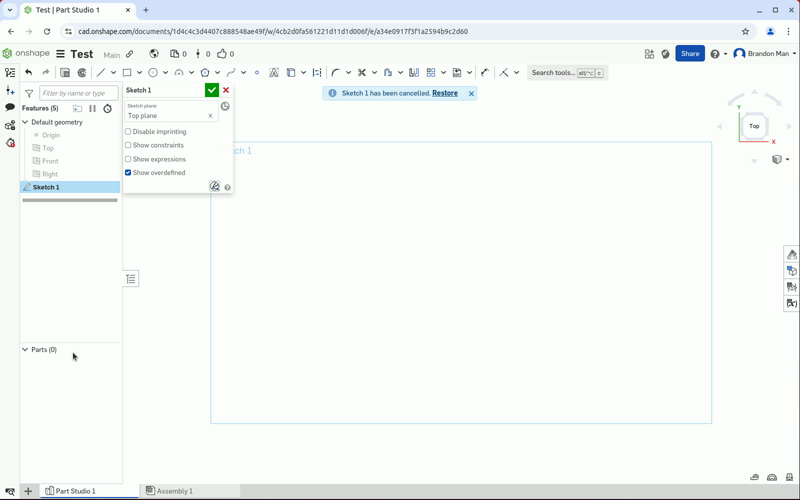
key(c)
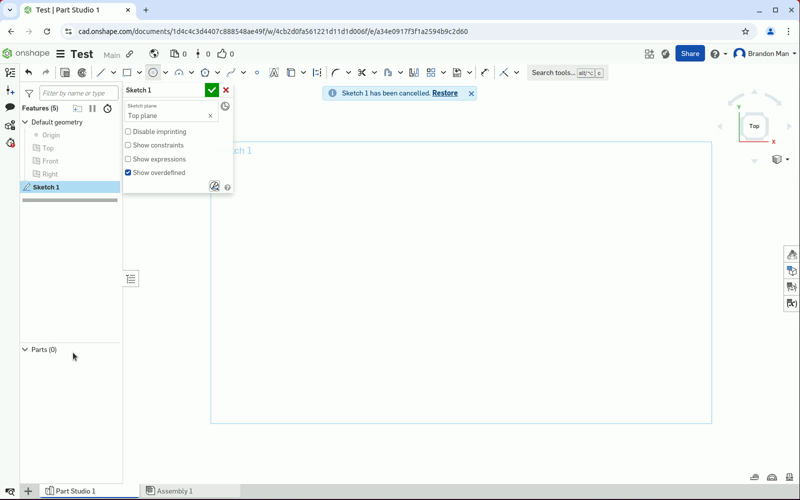
key_down(shift)
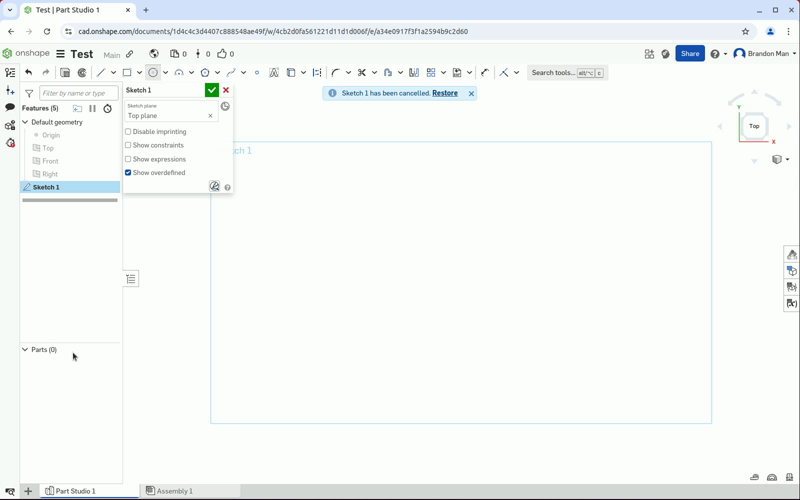
mouse_move(461, 282)
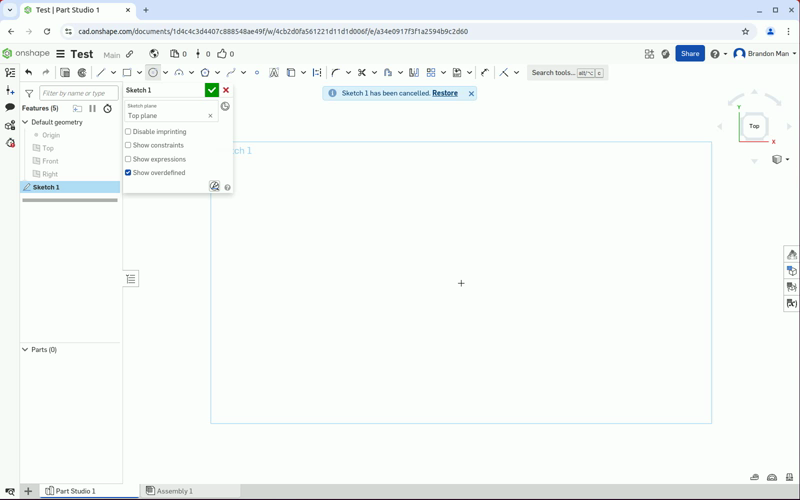
click(461, 282)
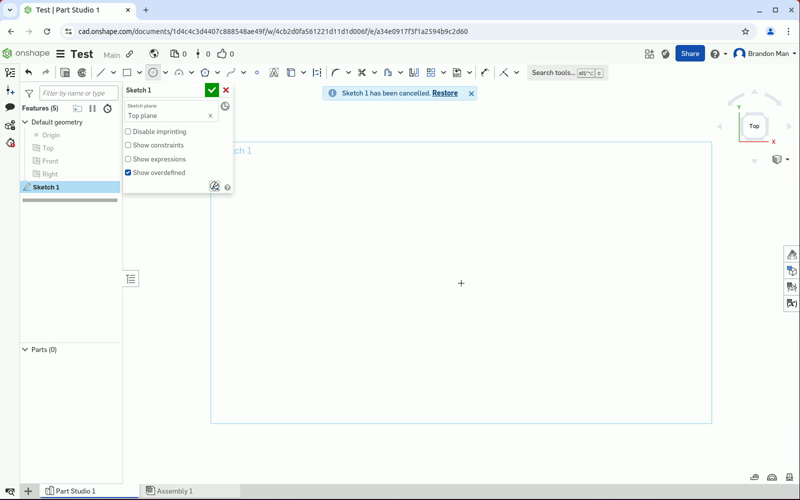
key_up(shift)
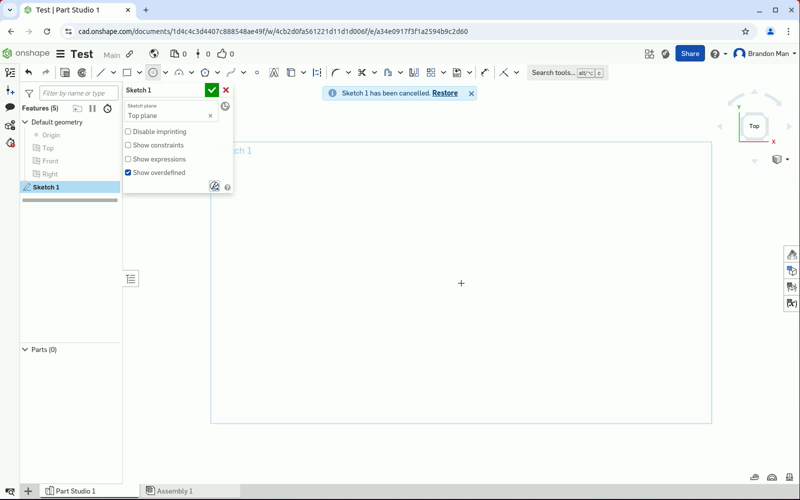
mouse_move(505, 282)
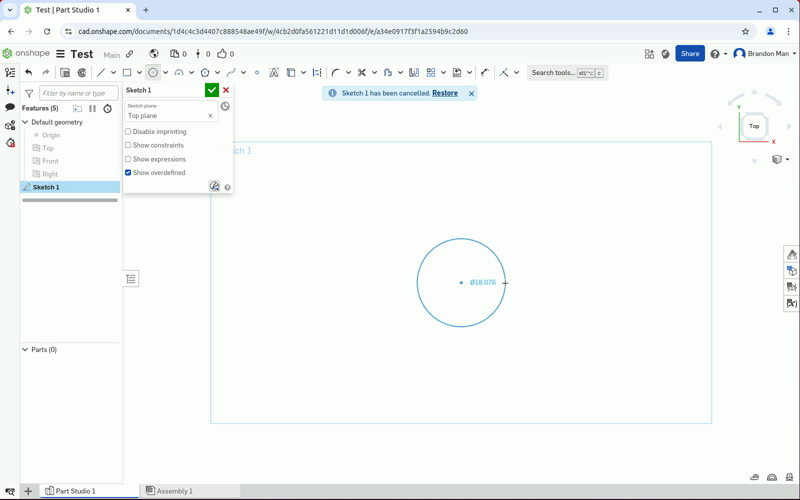
click(505, 282)
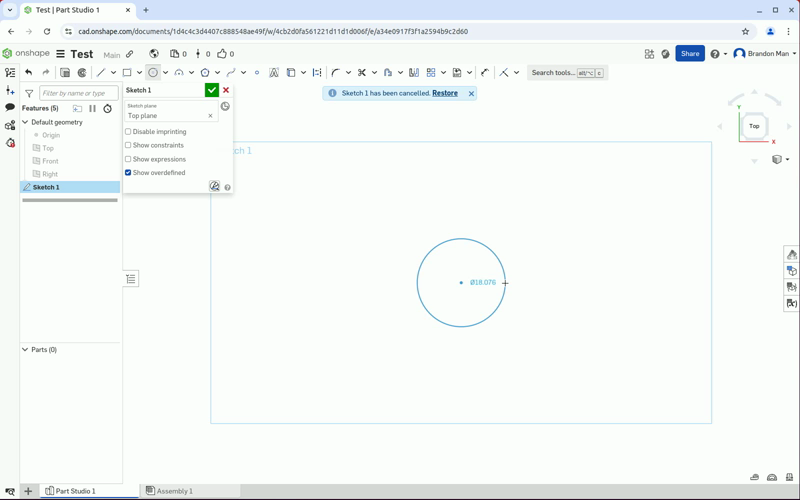
key(esc)
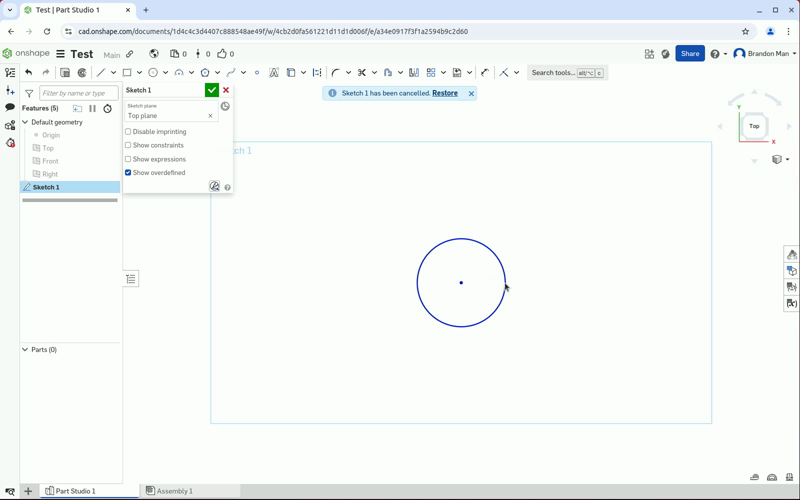
mouse_move(440, 272)
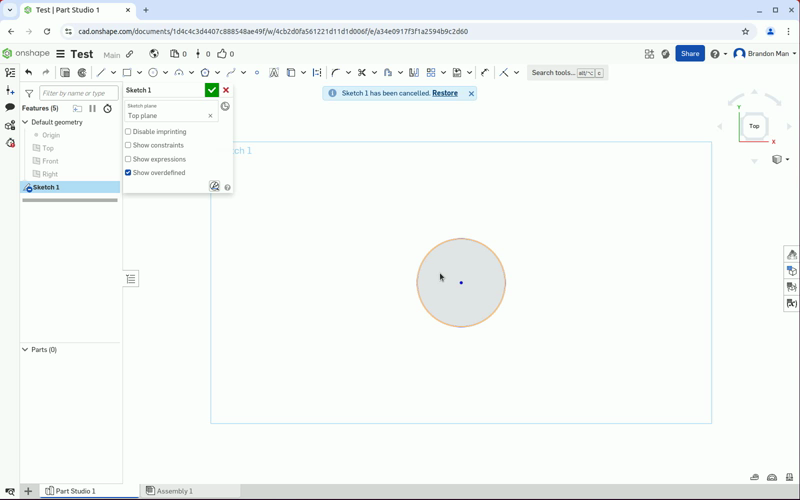
click(440, 272)
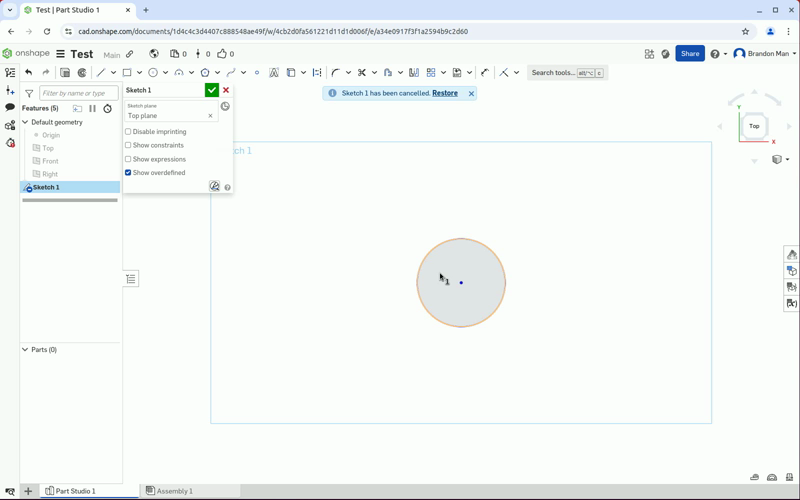
mouse_move(73, 352)
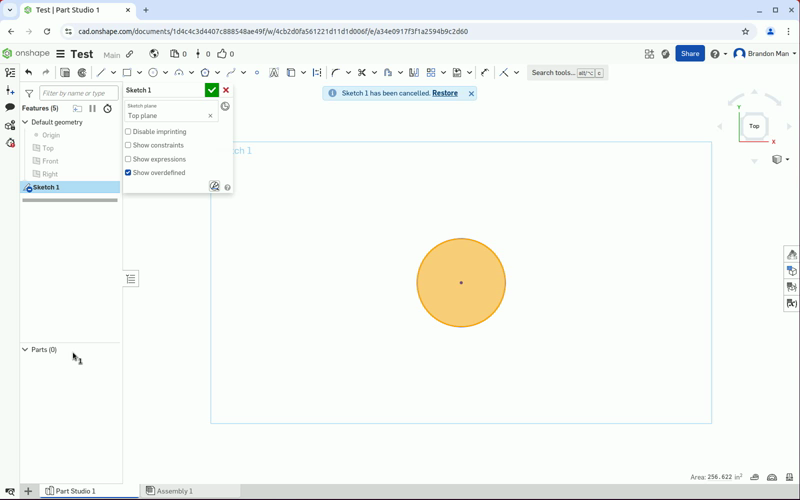
key(shift+y)
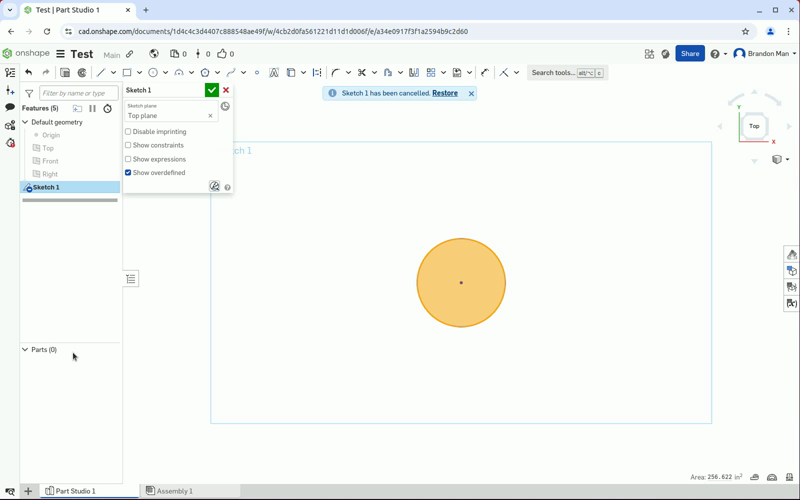
key(shift+e)
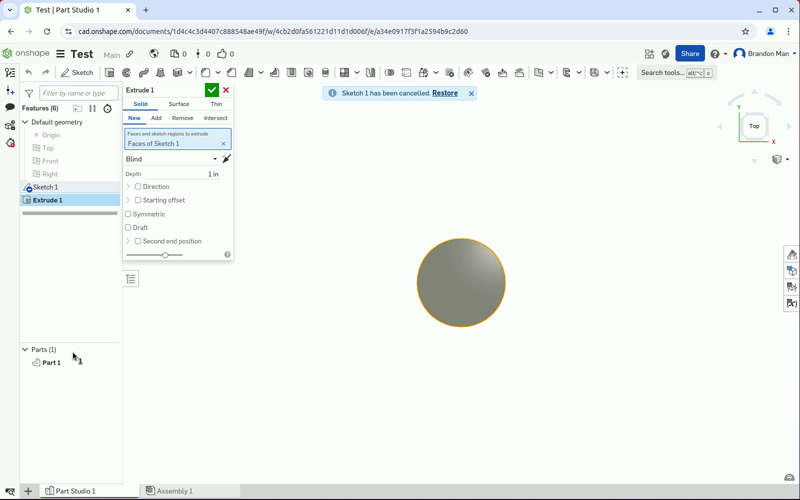
mouse_move(143, 106)
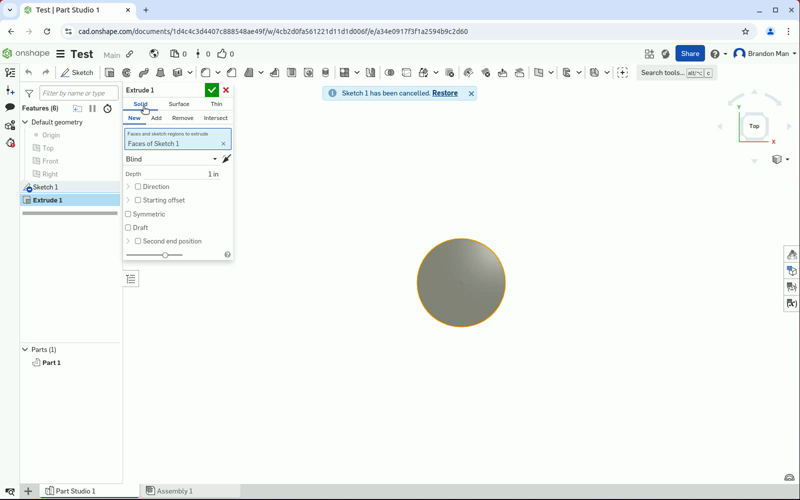
click(143, 106)
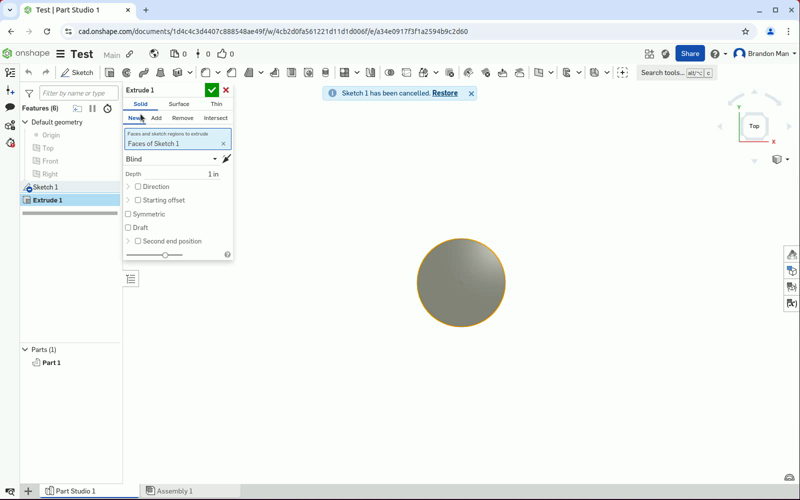
mouse_move(137, 120)
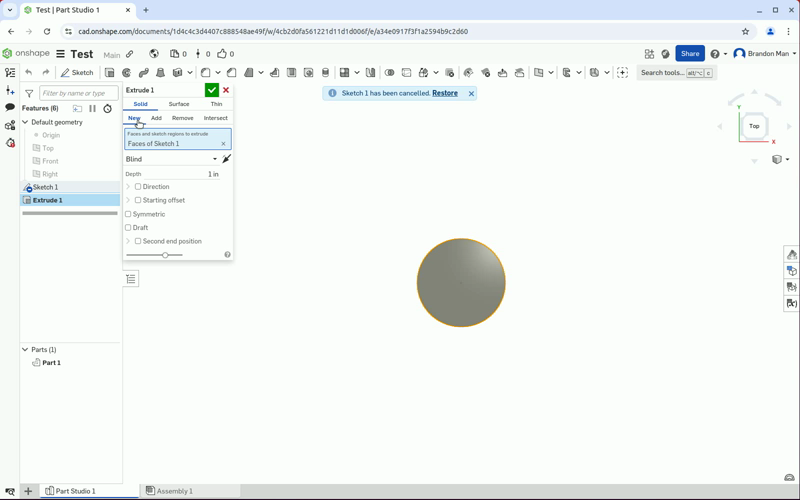
click(137, 120)
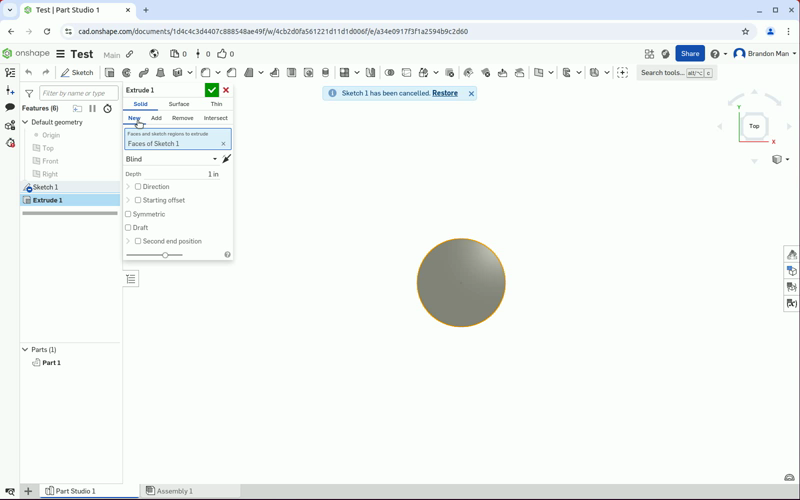
key(tab, 4)
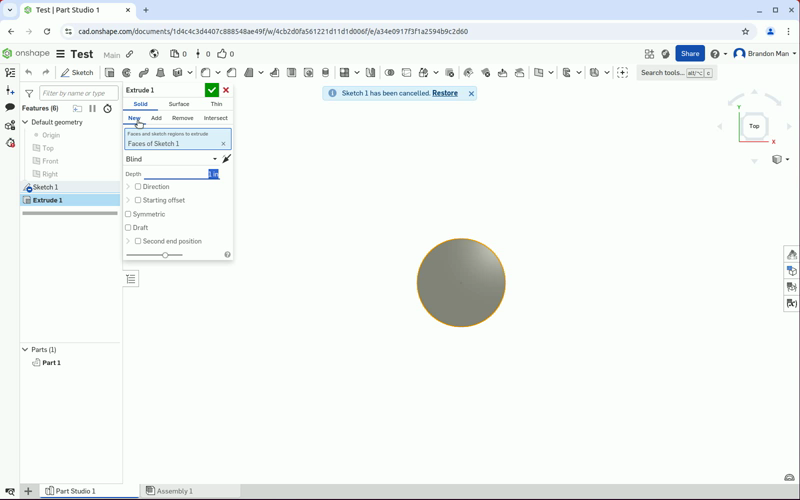
text(23.108)
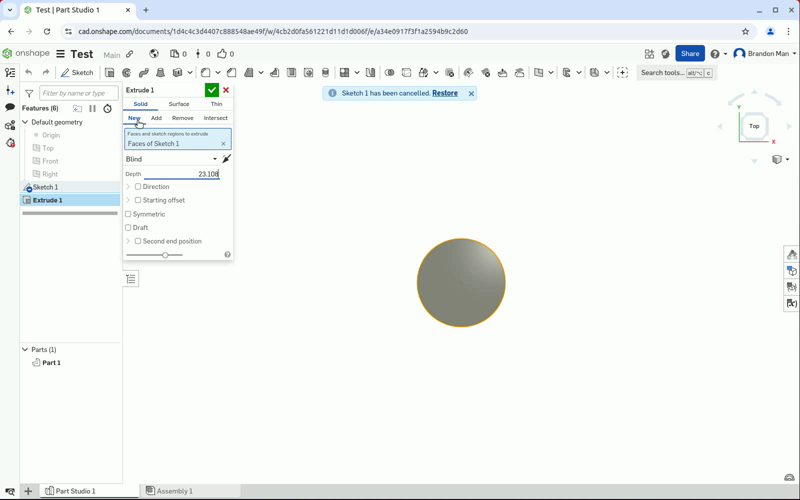
key(enter)
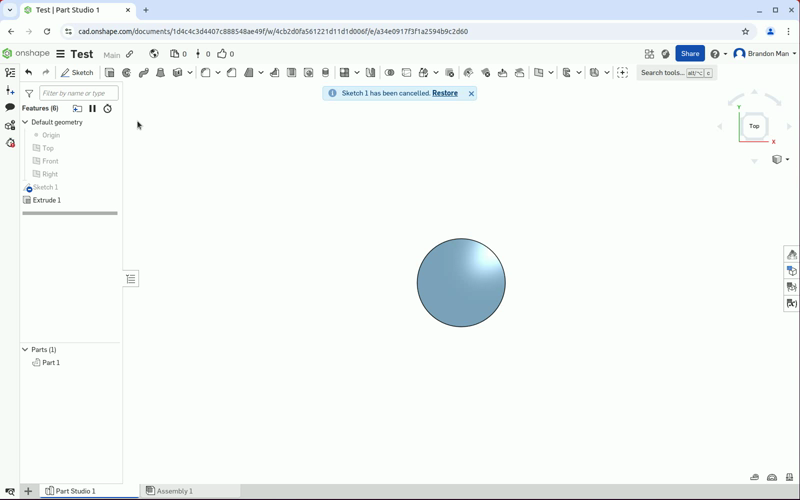
key(shift+h)
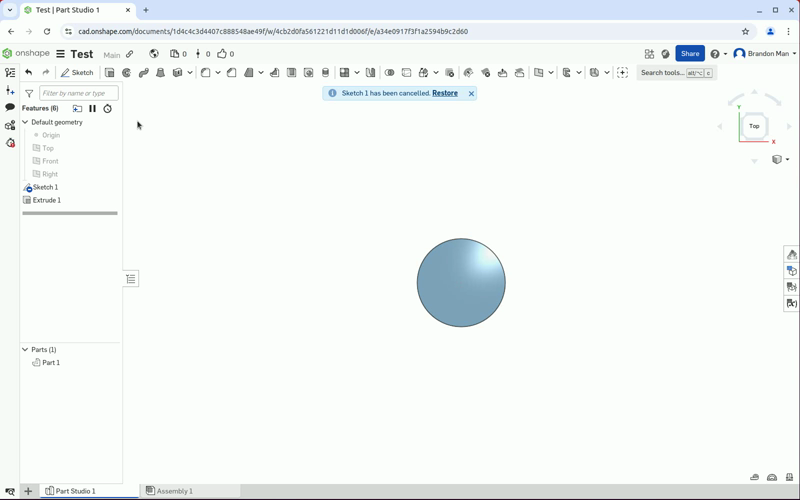
key(shift+h)
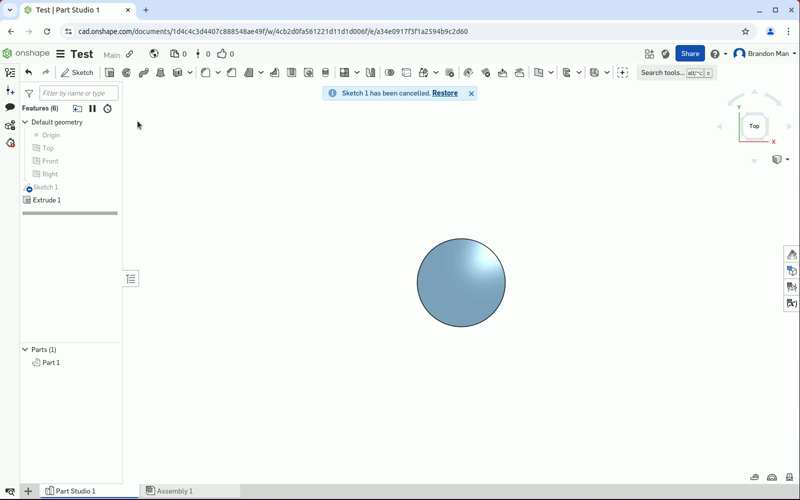
mouse_move(73, 189)
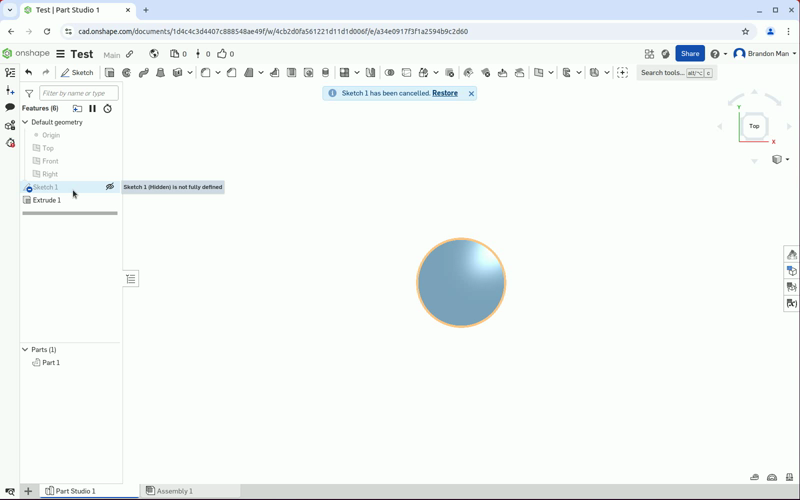
click(73, 189)
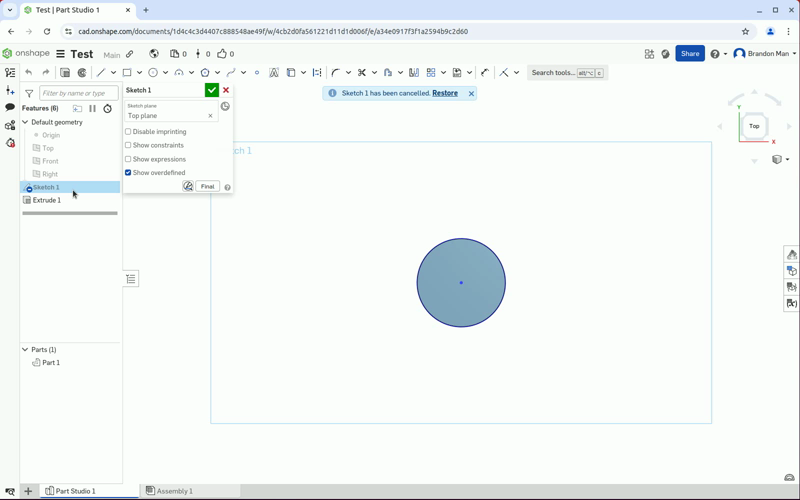
mouse_move(229, 92)
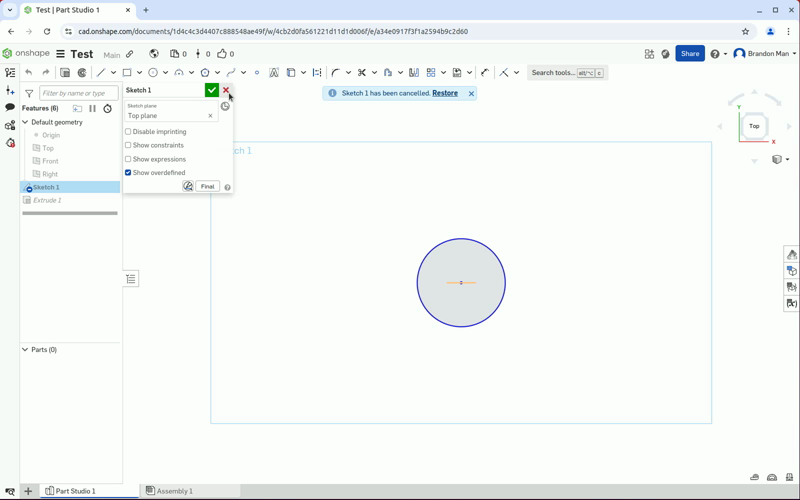
click(229, 92)
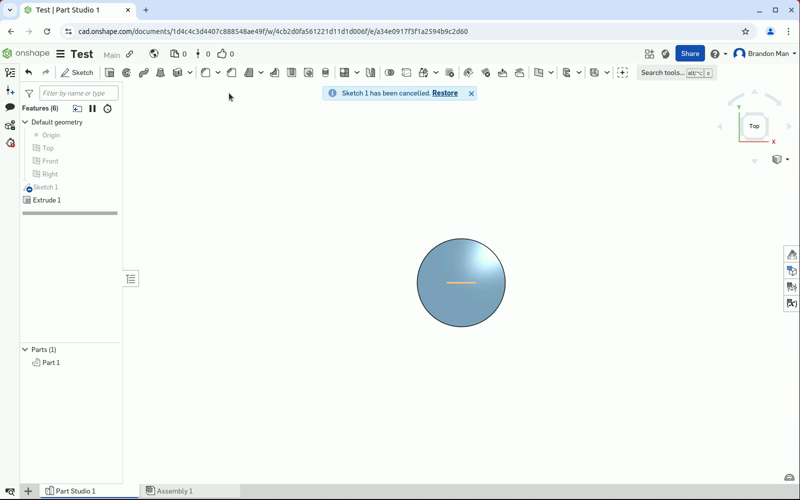
mouse_move(541, 75)
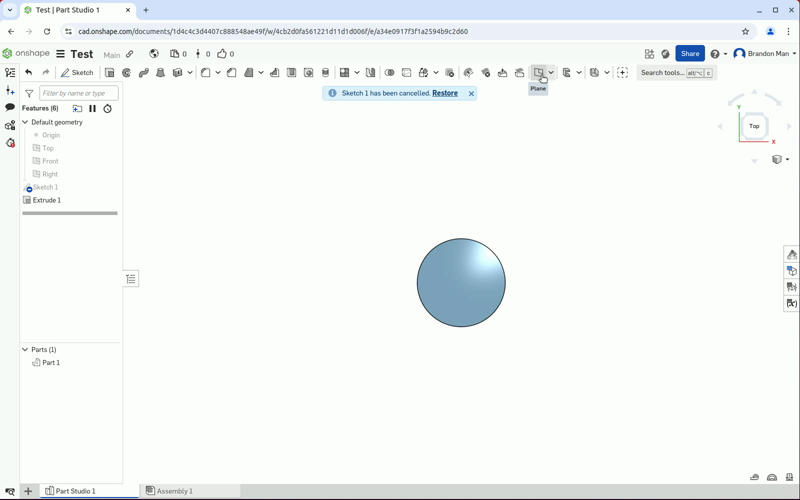
click(541, 75)
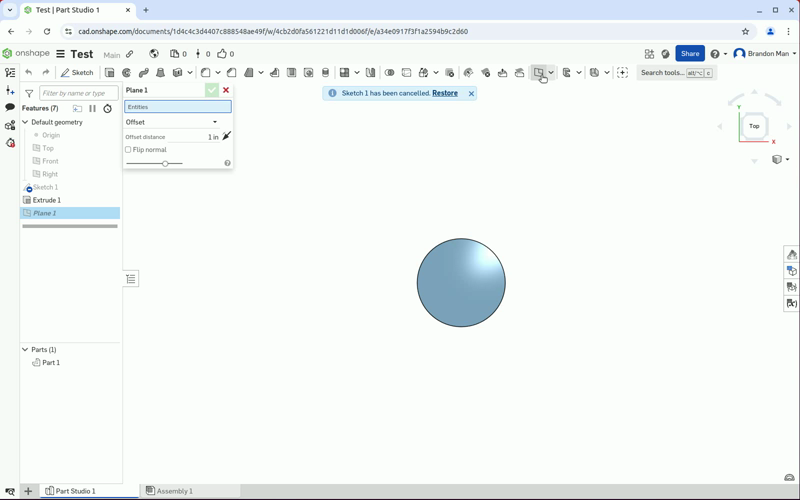
mouse_move(73, 150)
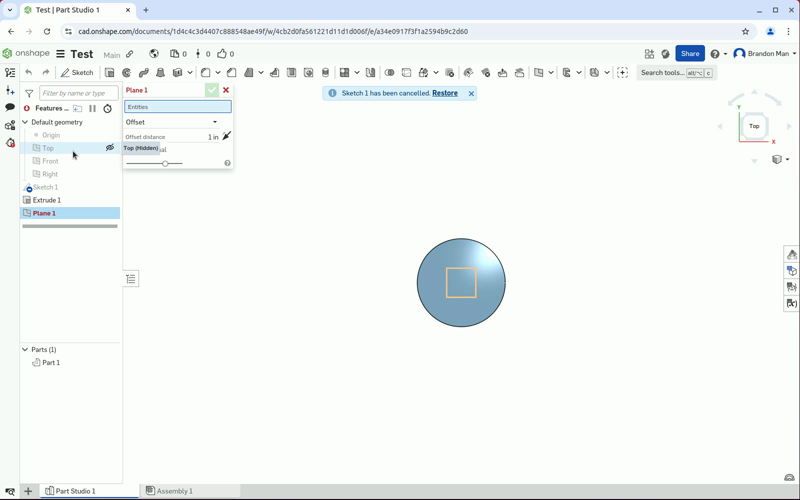
click(73, 150)
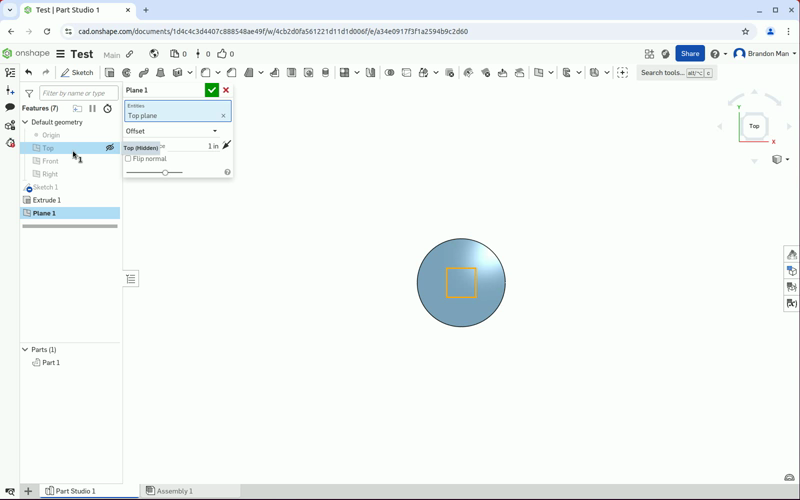
key(tab, 2)
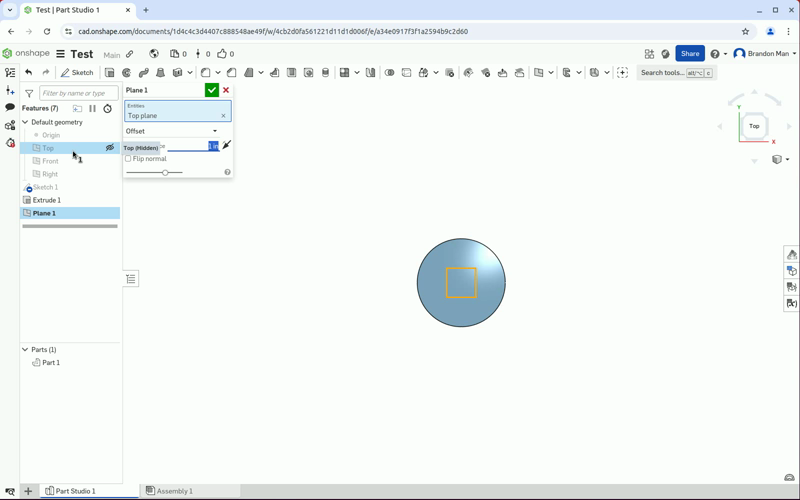
text(23.108)
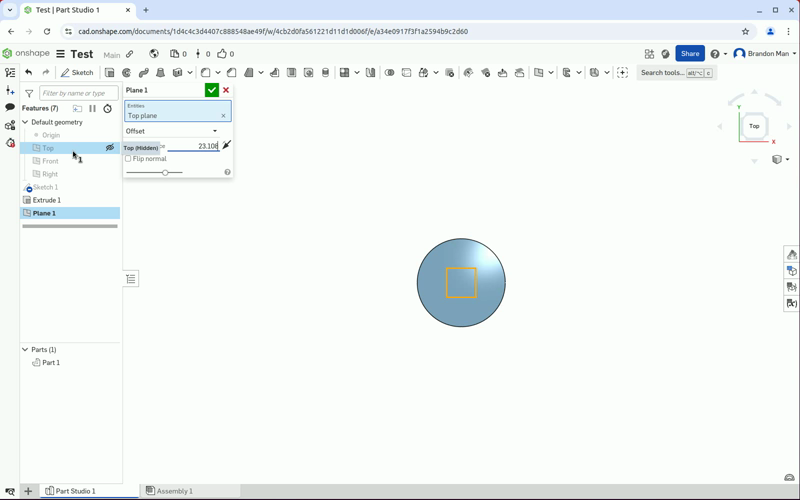
key(enter, 2)
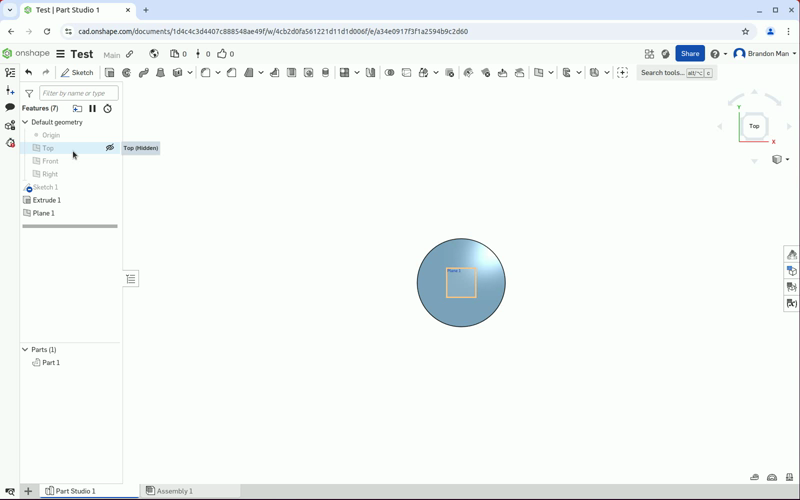
key(shift+s)
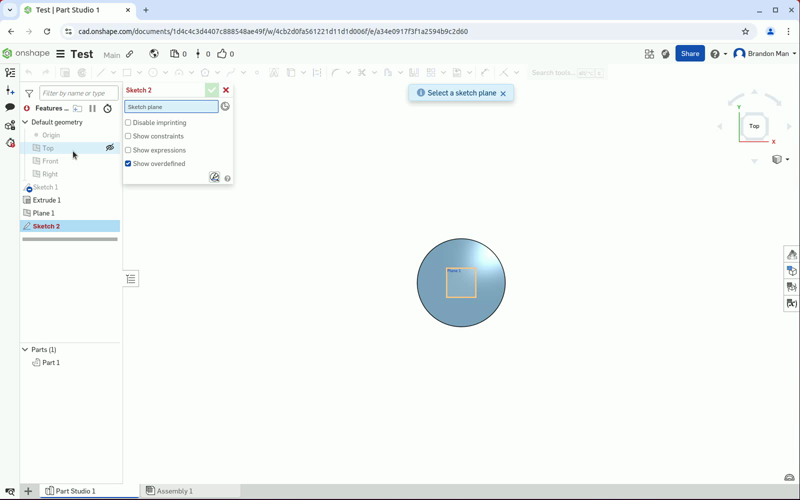
mouse_move(73, 215)
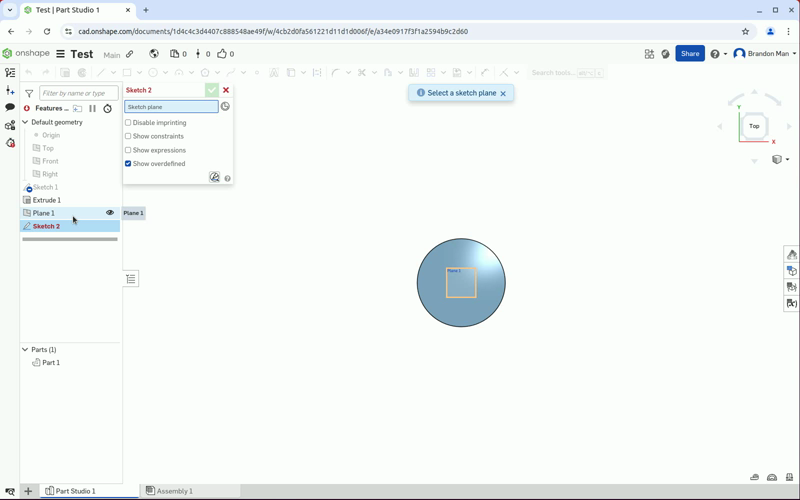
click(73, 215)
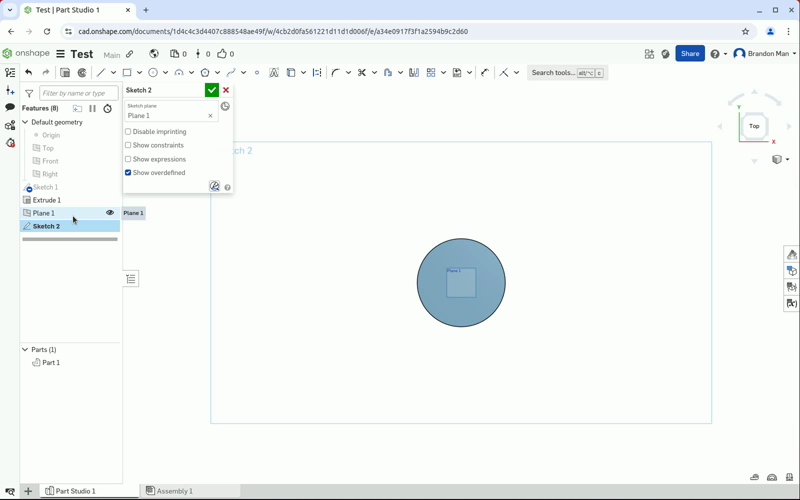
mouse_move(73, 352)
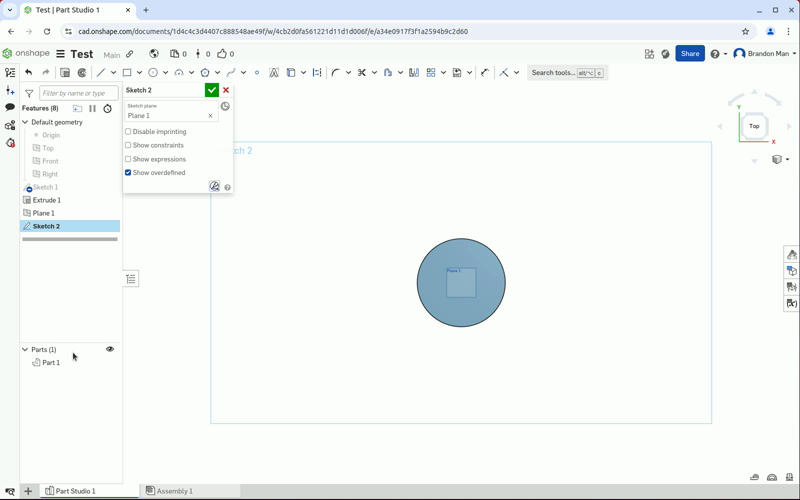
key(y)
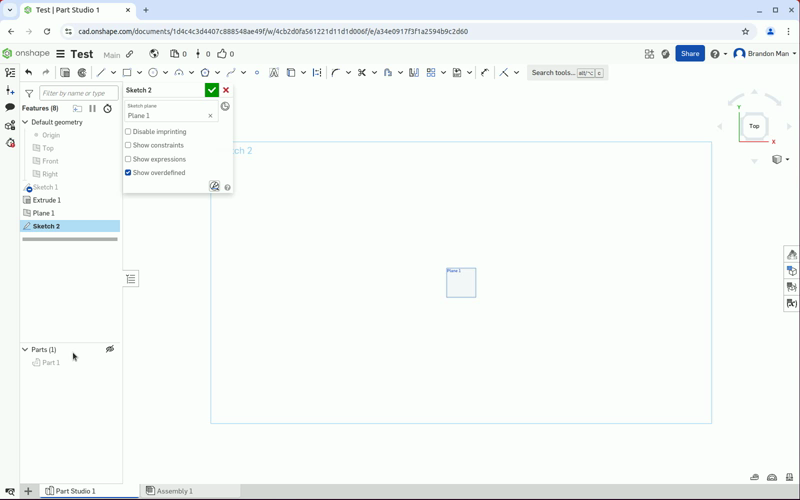
key(c)
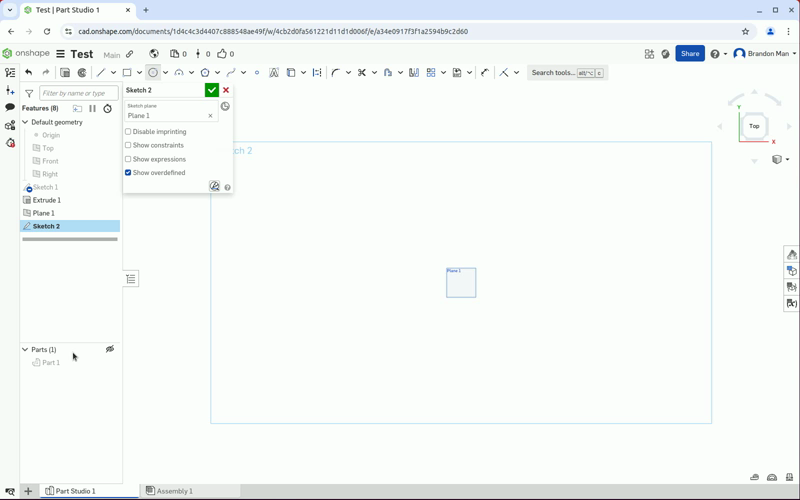
key_down(shift)
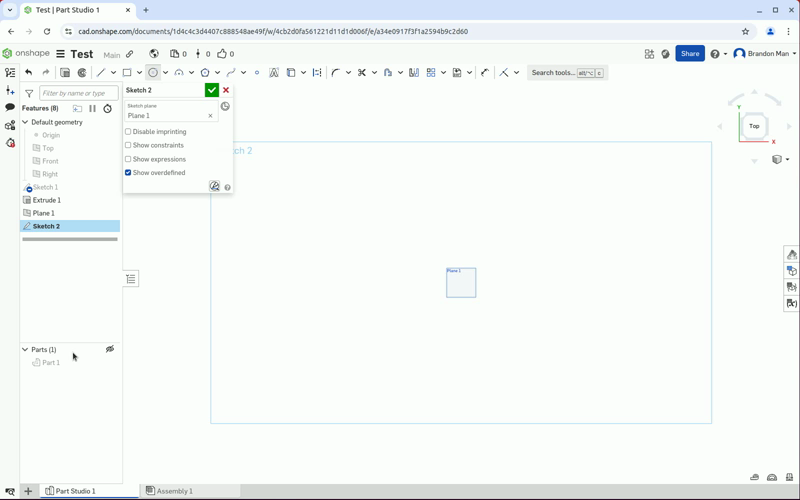
mouse_move(460, 282)
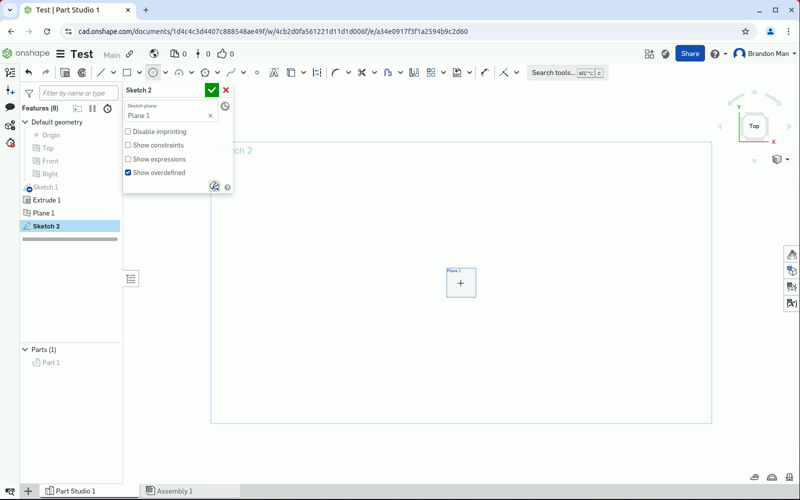
click(460, 282)
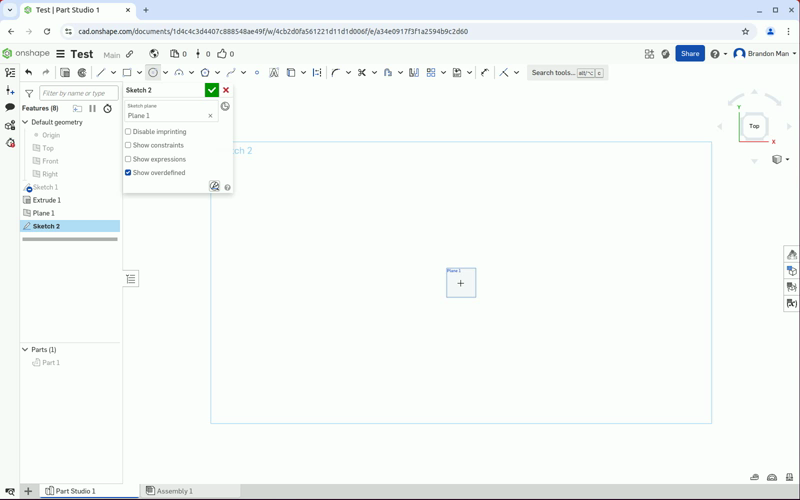
key_up(shift)
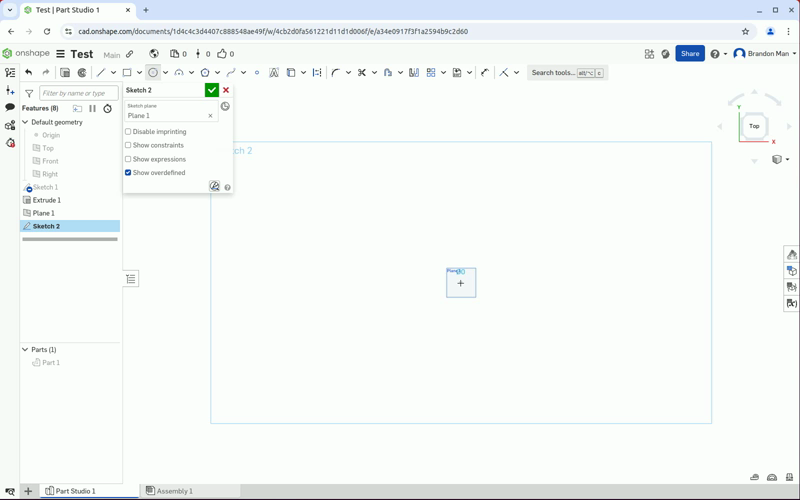
mouse_move(501, 282)
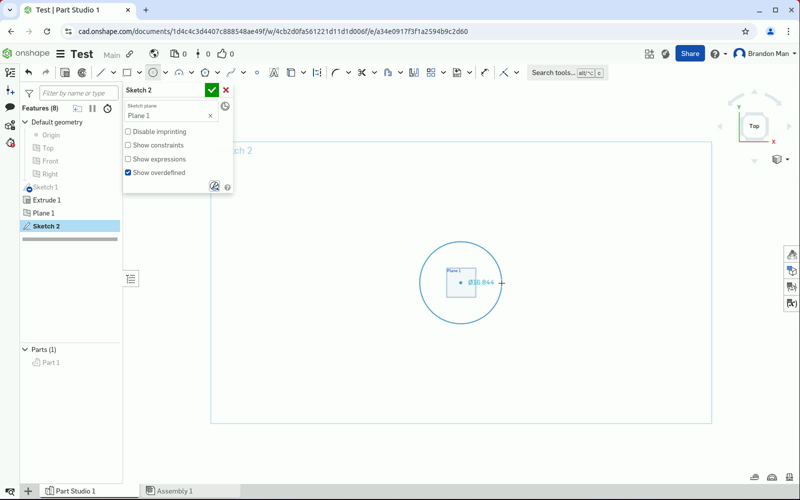
click(501, 282)
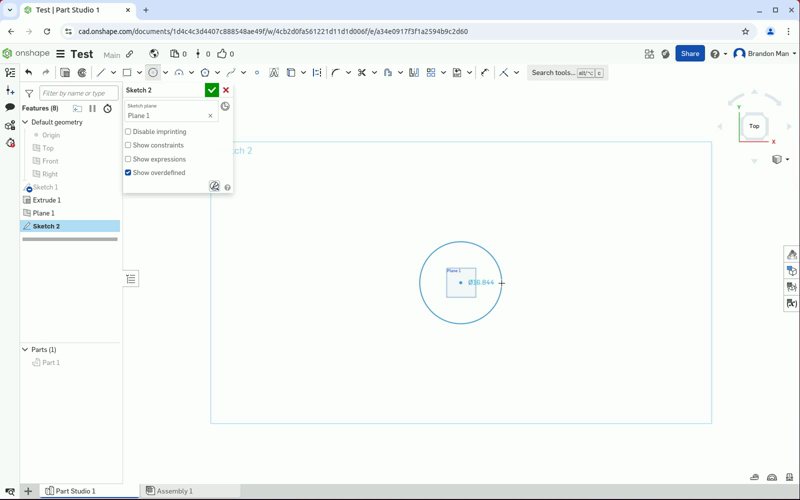
key(esc)
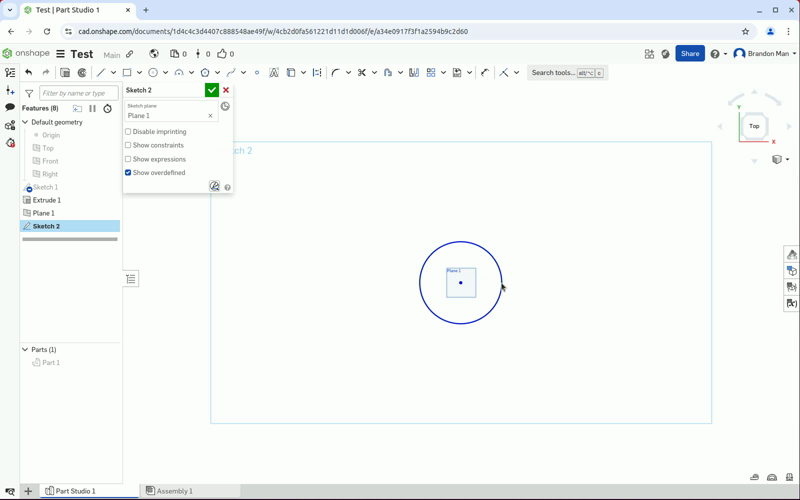
mouse_move(473, 314)
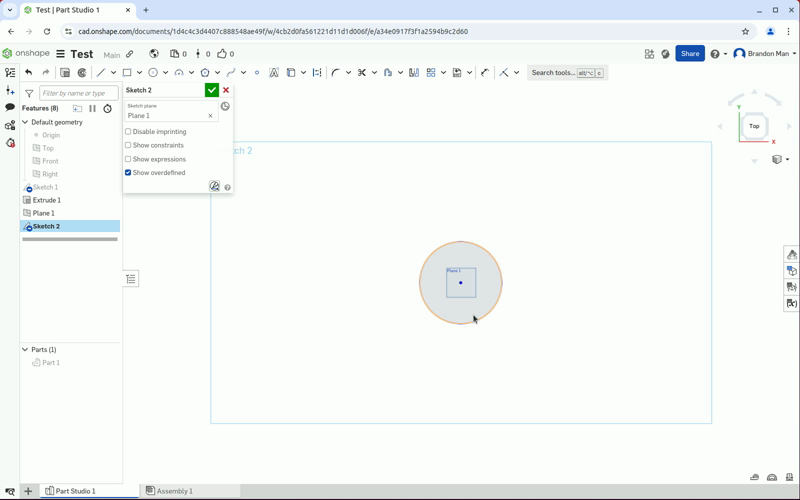
click(473, 314)
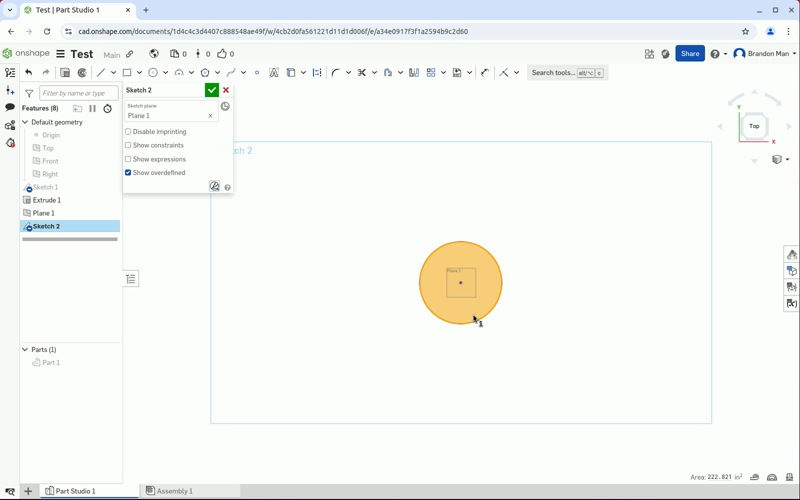
mouse_move(73, 352)
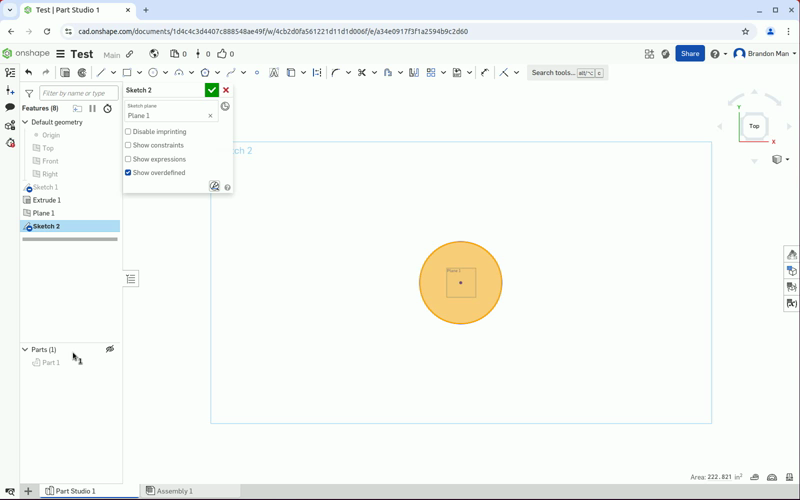
key(shift+y)
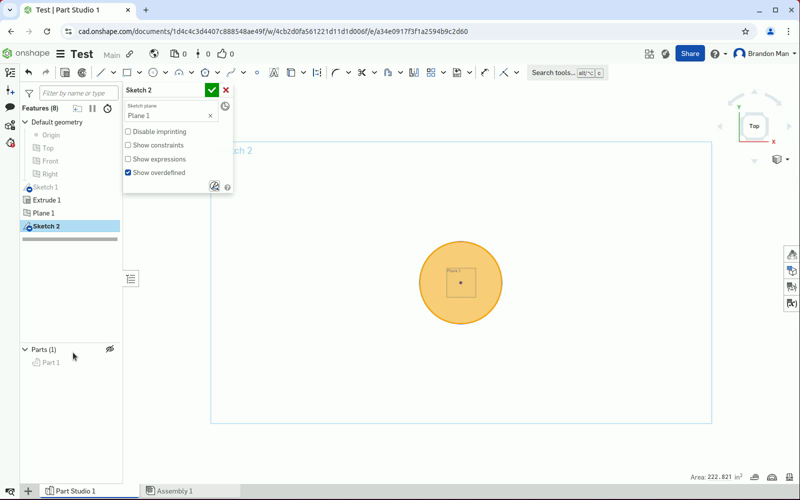
key(shift+e)
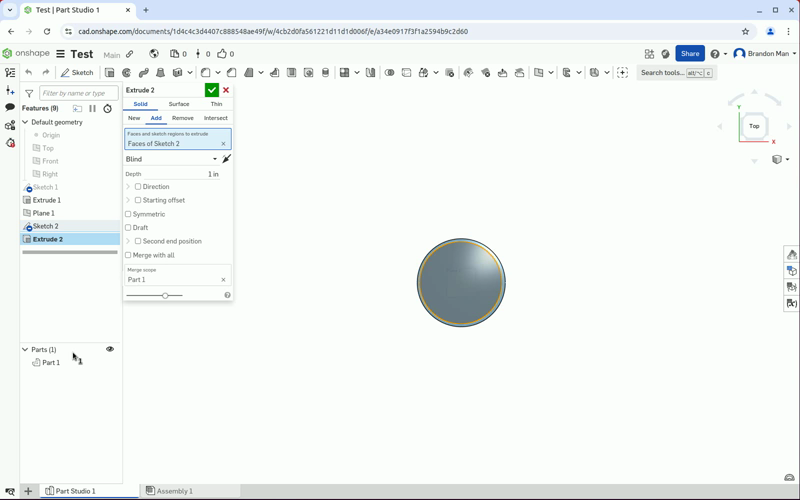
mouse_move(143, 106)
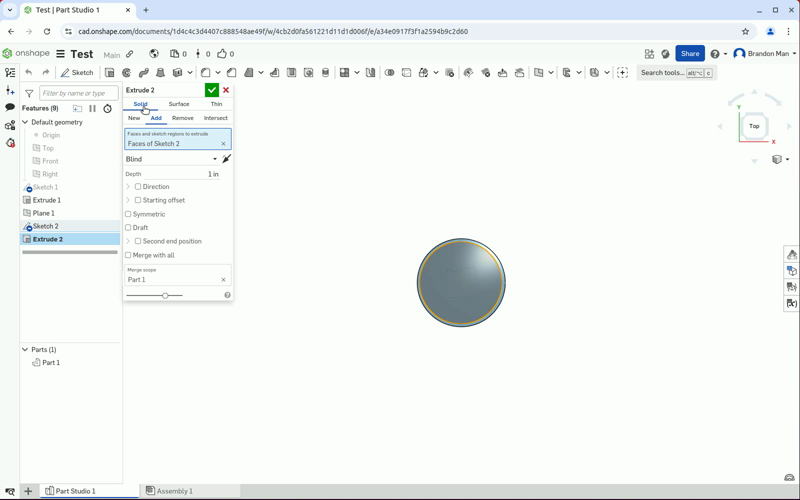
click(143, 106)
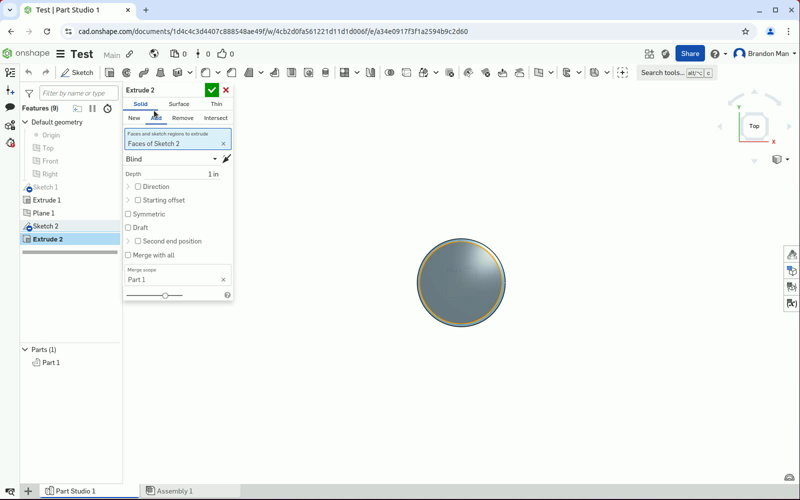
mouse_move(186, 120)
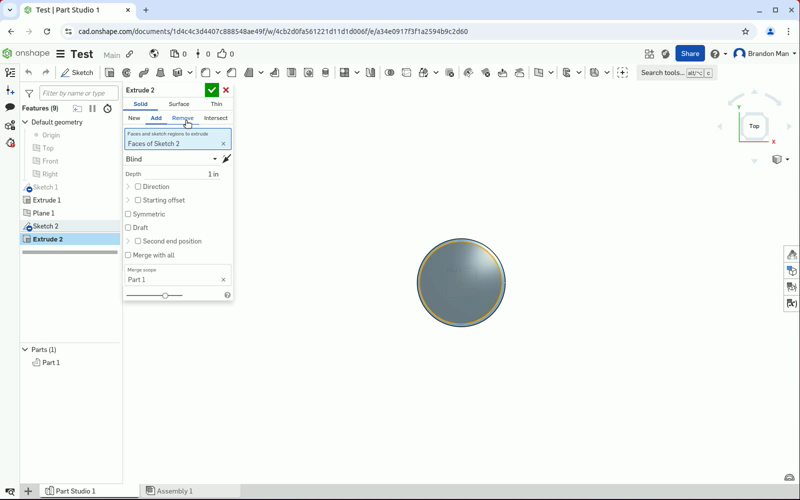
click(186, 120)
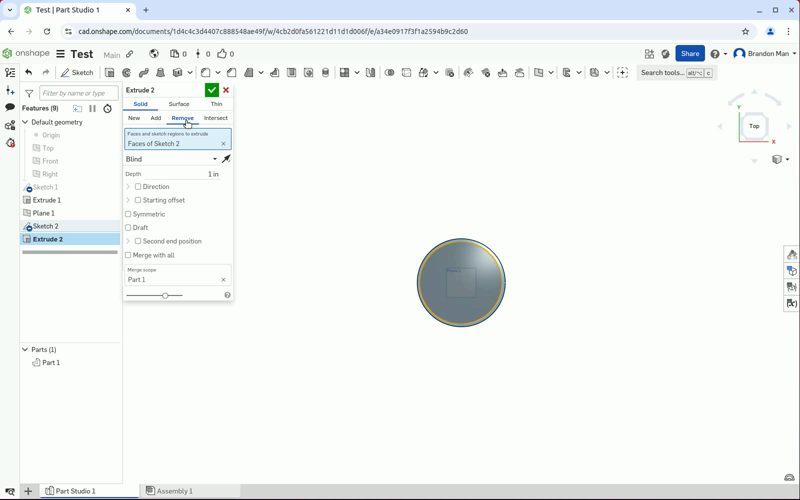
key(tab, 4)
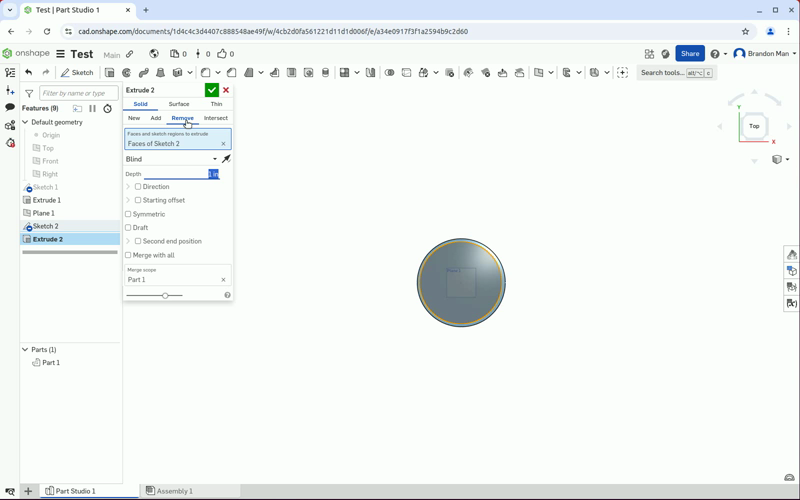
text(21.664)
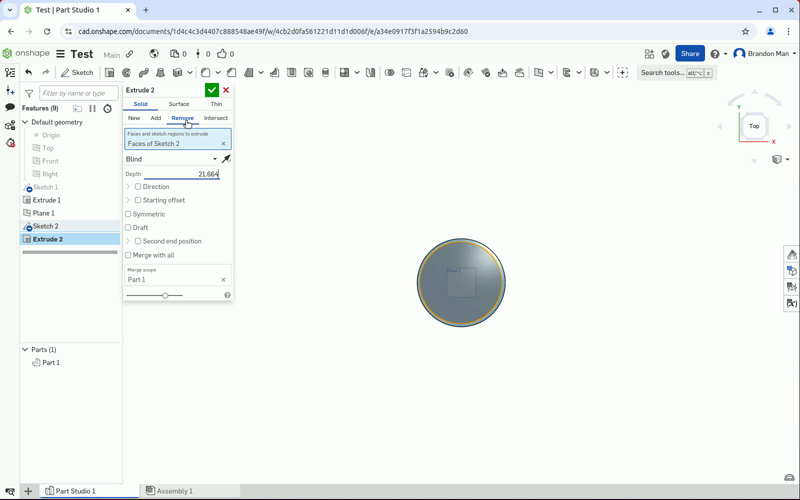
key(tab, 6)
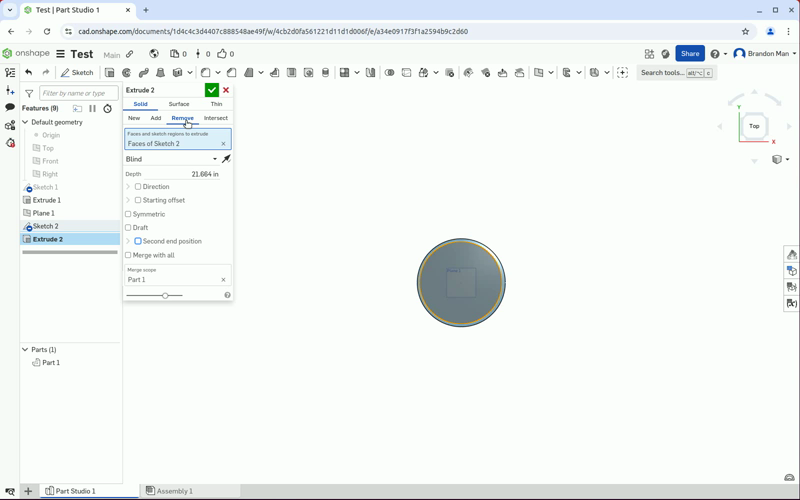
key(space)
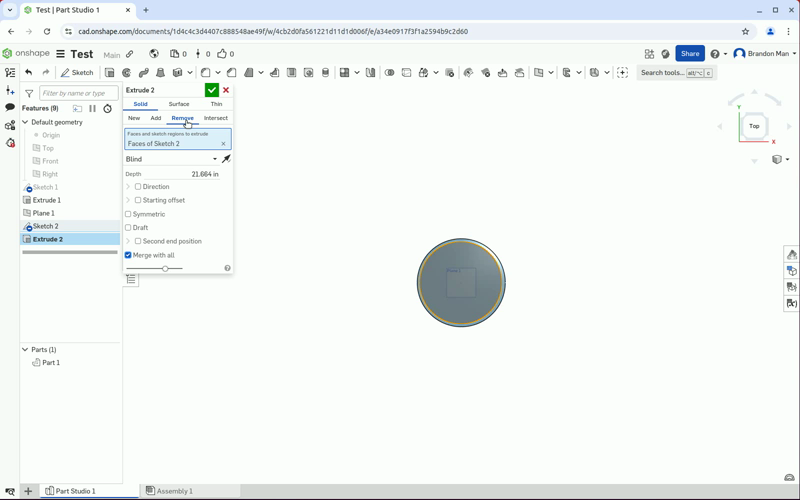
key(enter)
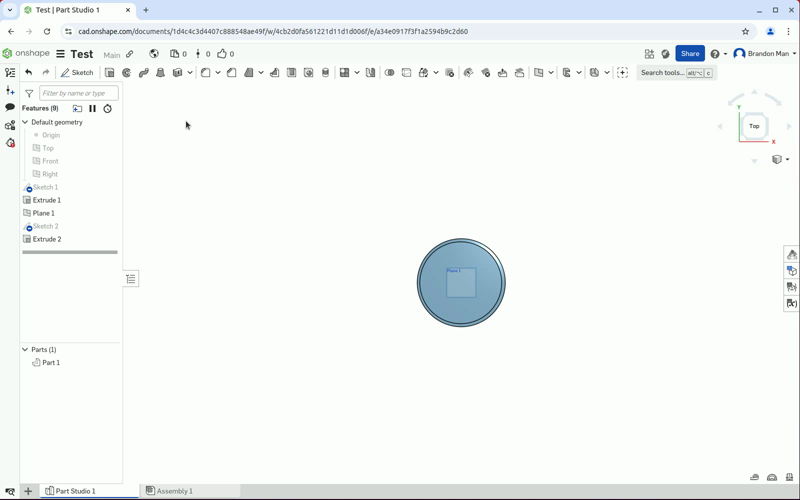
key(shift+h)
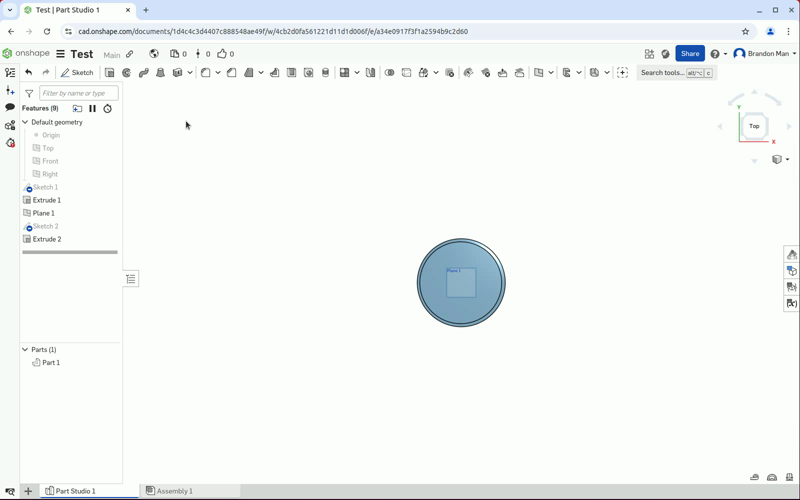
key(shift+h)
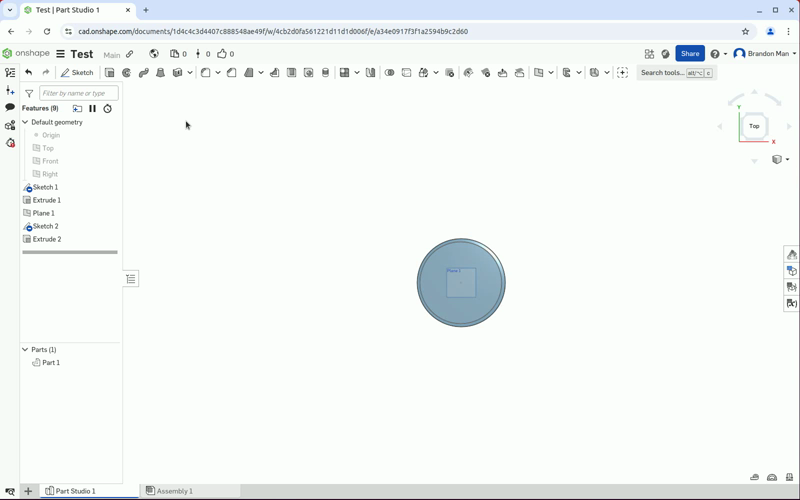
key(shift+7)
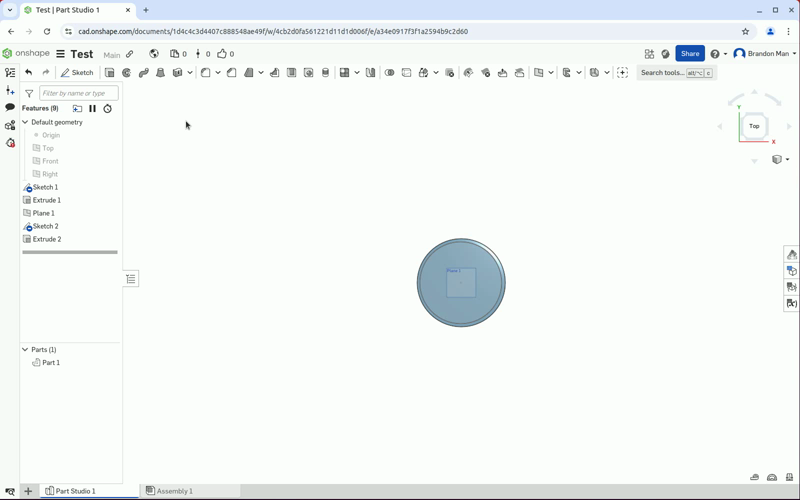
key(up, 3)
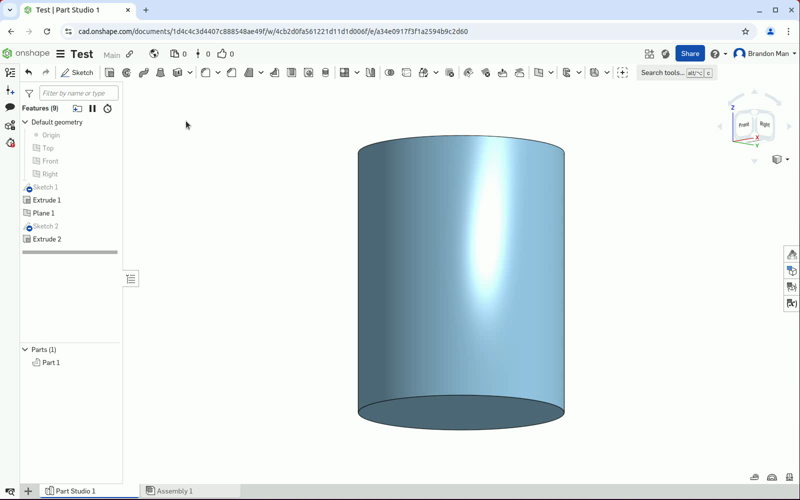
key(left, 3)
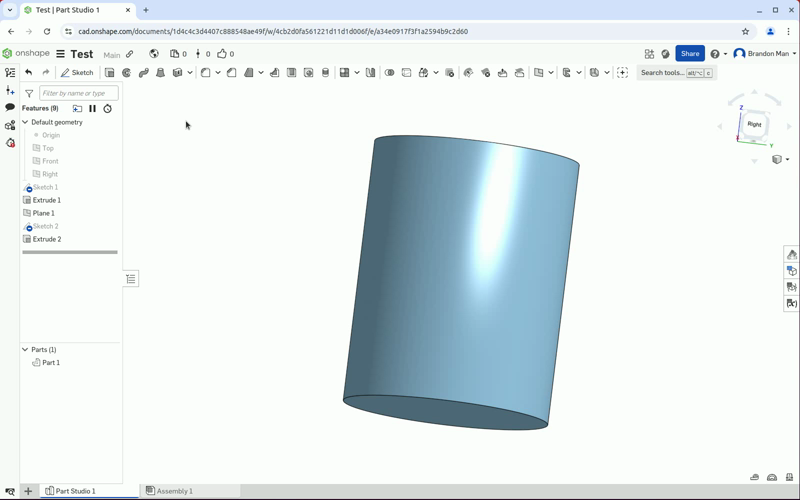
key(right, 3)
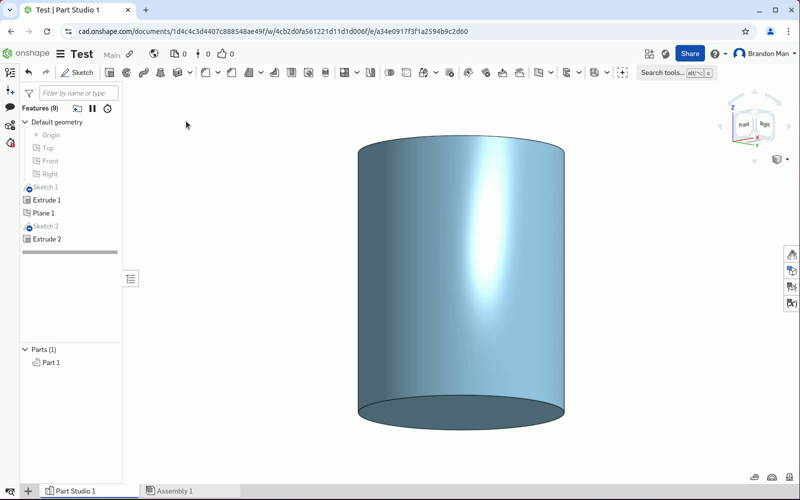
key(down, 3)
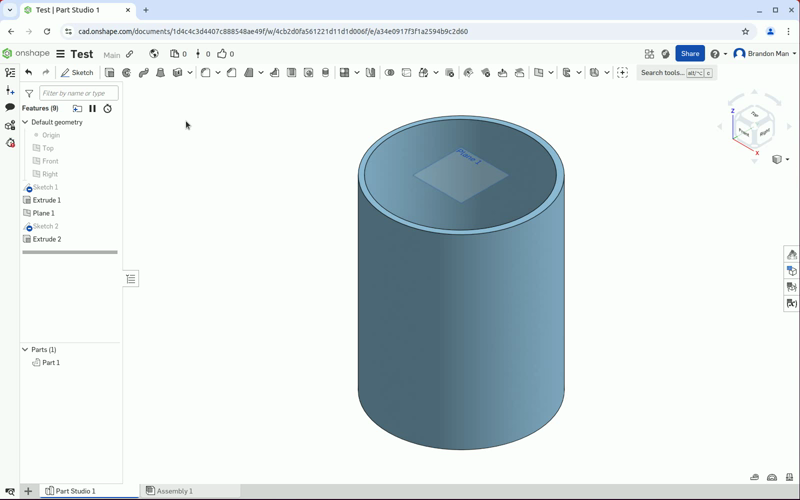
mouse_move(73, 189)
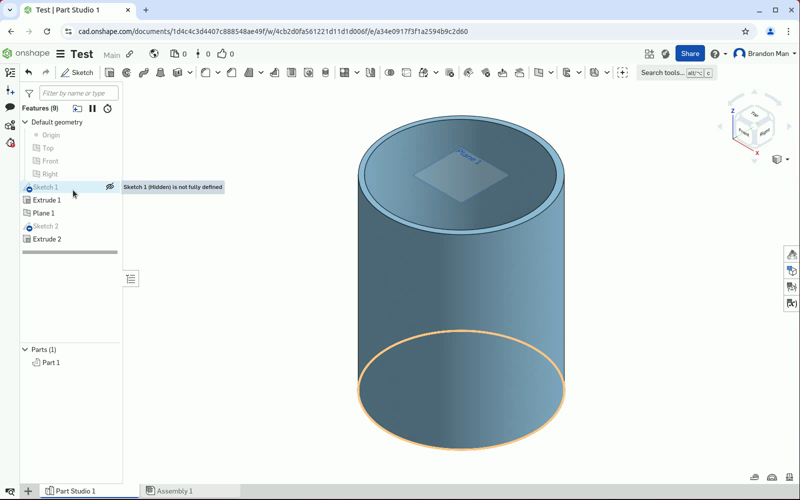
click(73, 189)